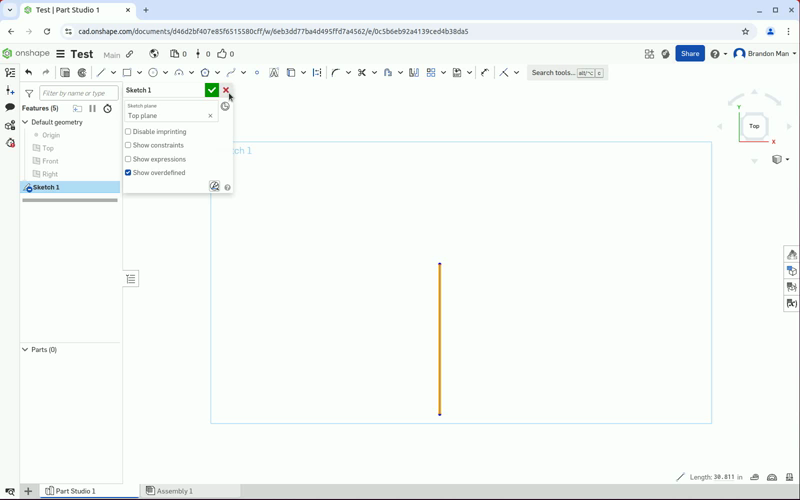
key(shift+h)
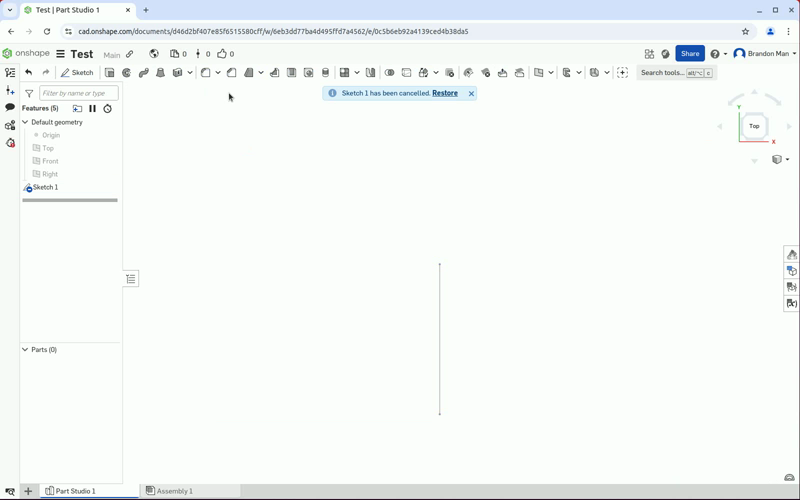
key(shift+s)
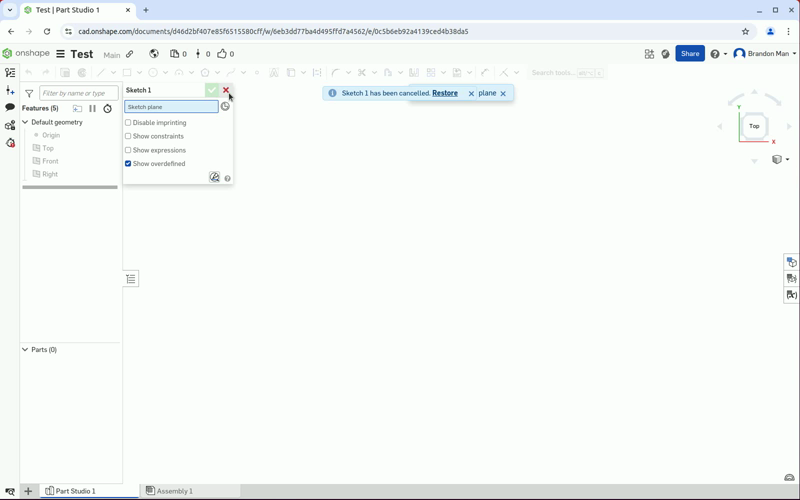
mouse_move(73, 150)
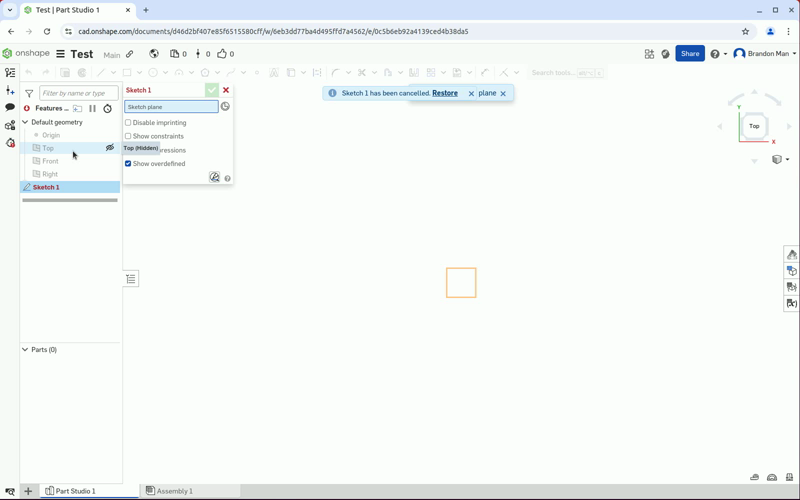
click(73, 150)
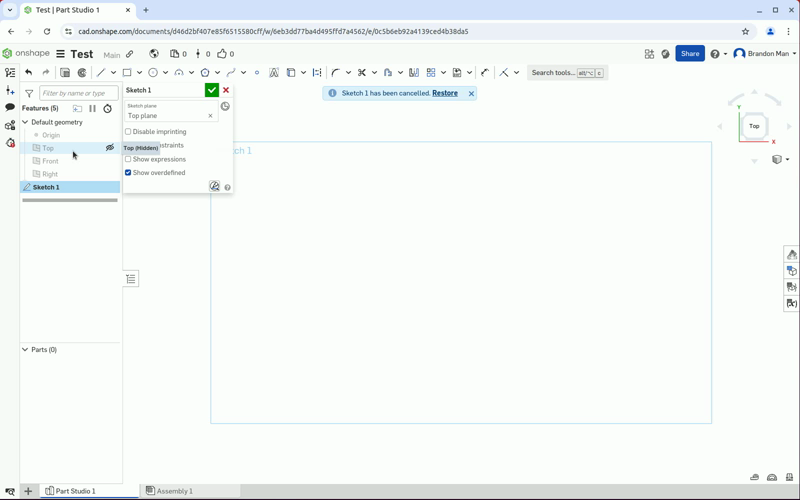
mouse_move(73, 352)
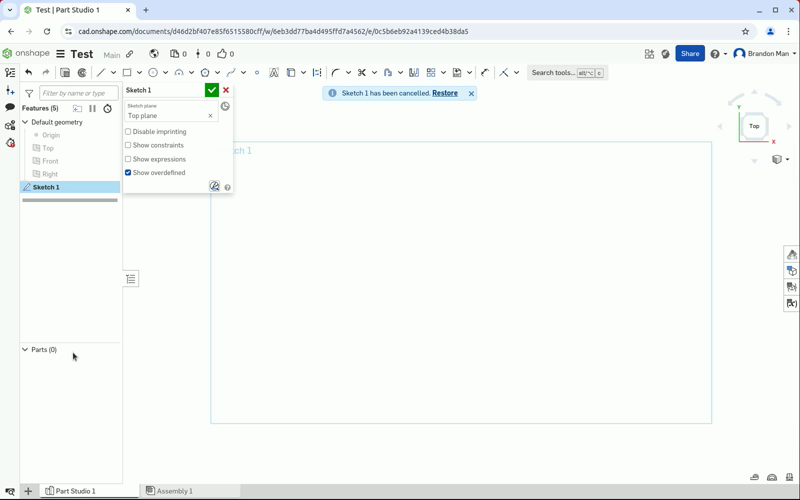
key(y)
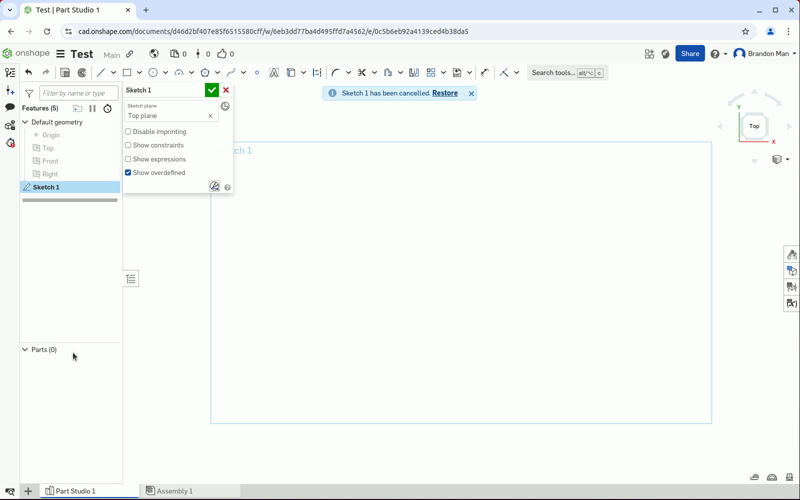
key(c)
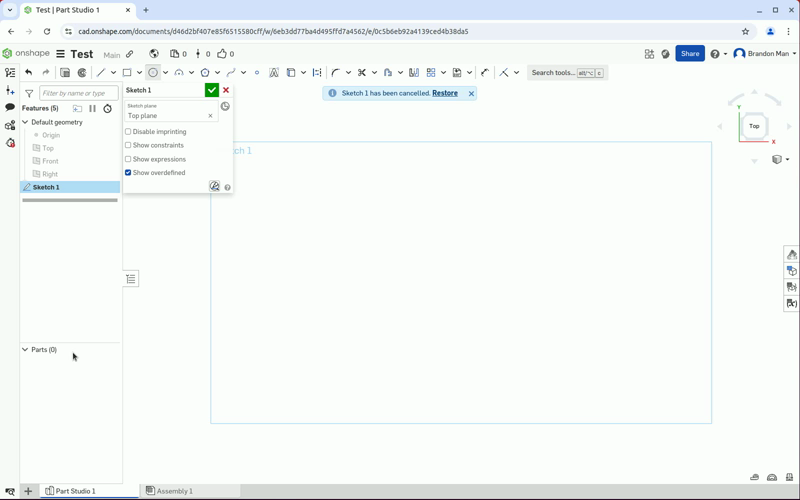
key_down(shift)
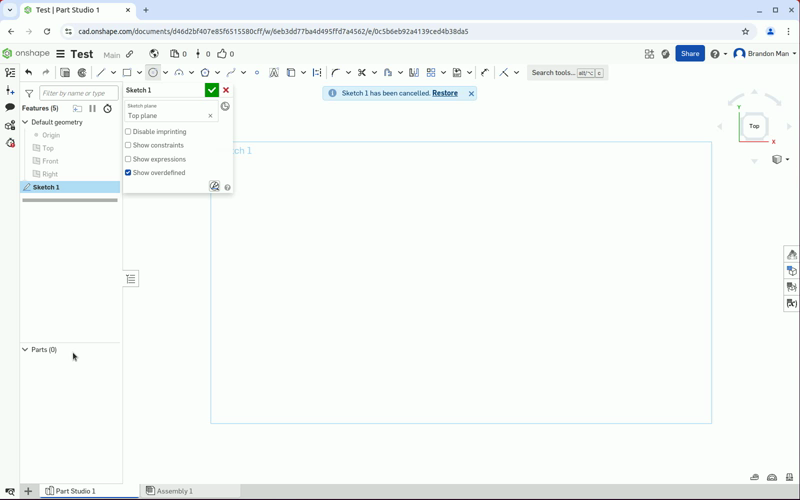
mouse_move(460, 282)
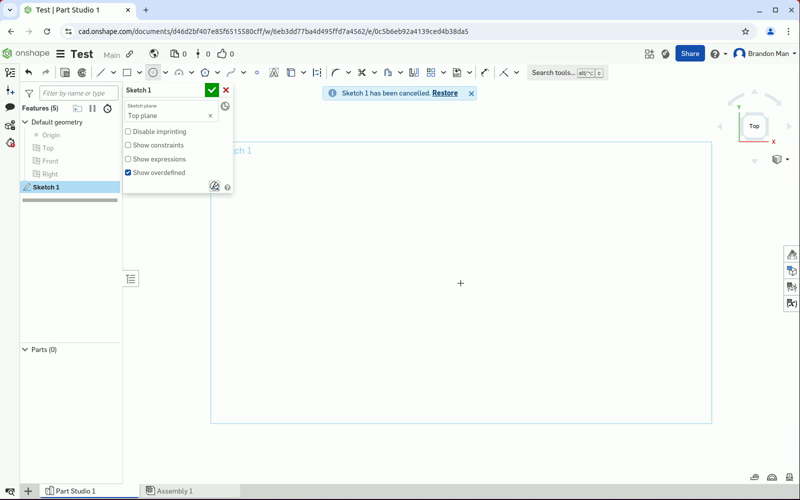
click(460, 282)
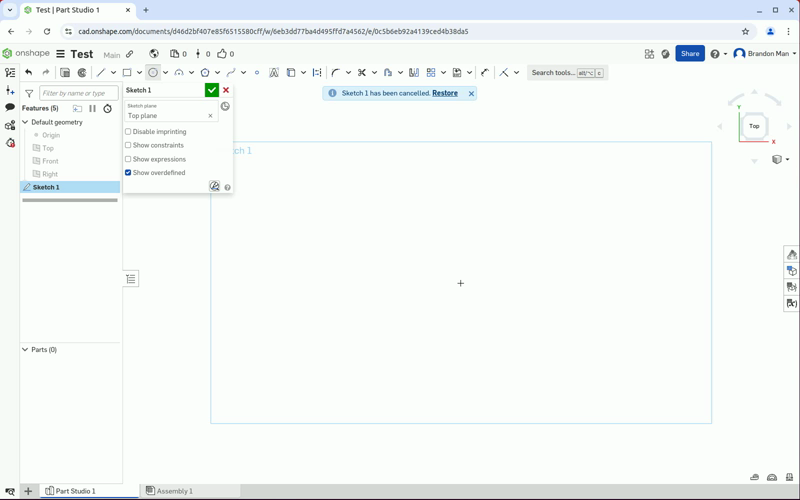
key_up(shift)
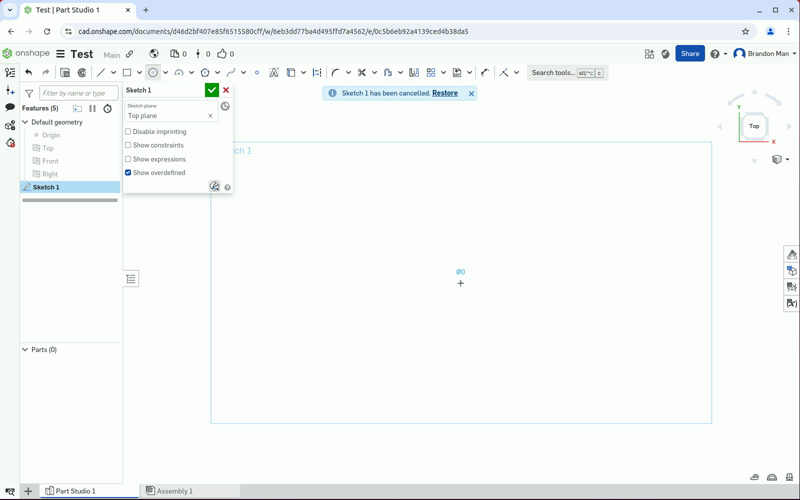
mouse_move(533, 282)
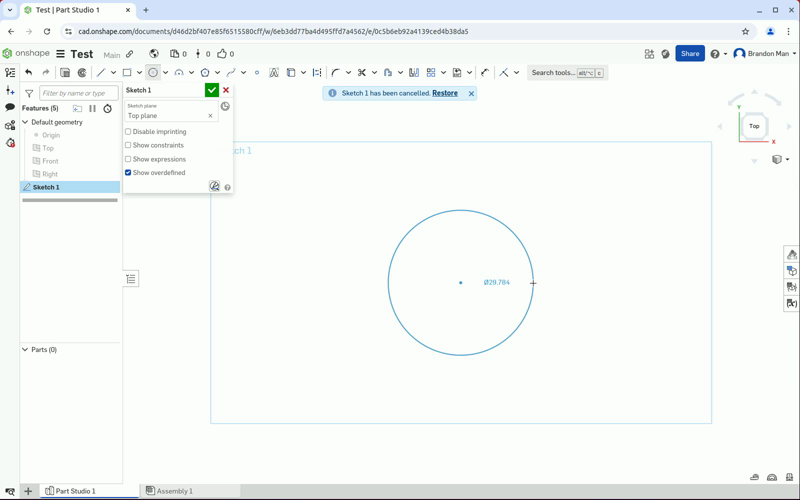
click(533, 282)
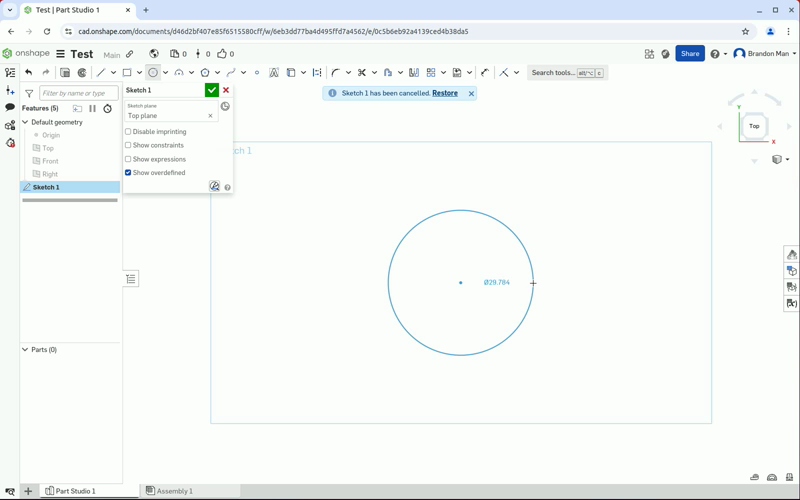
key(esc)
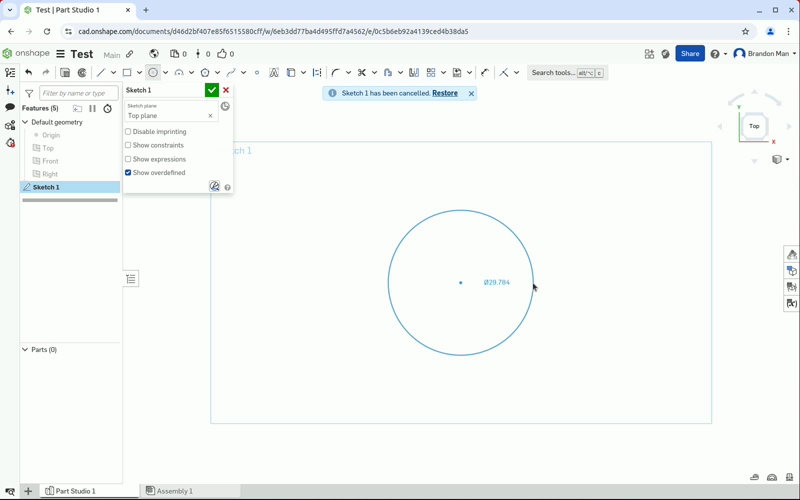
mouse_move(455, 306)
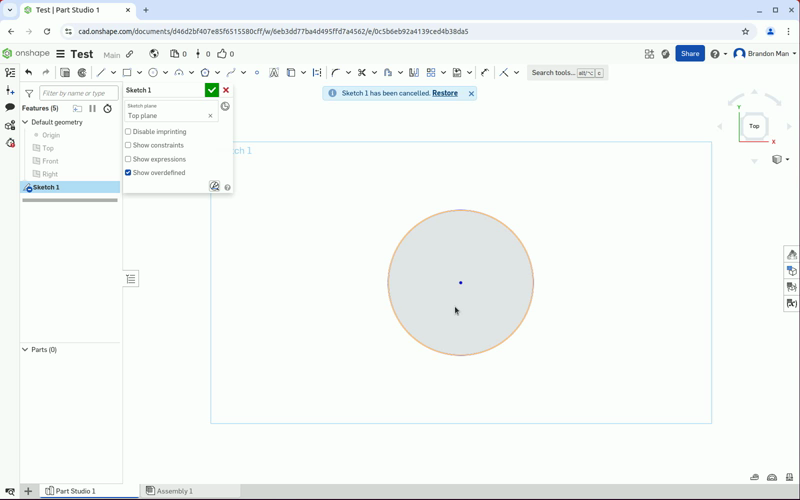
click(455, 306)
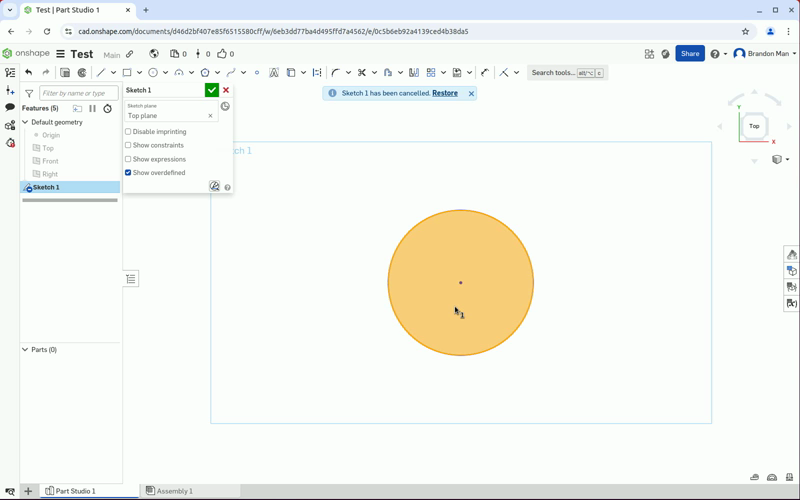
mouse_move(73, 352)
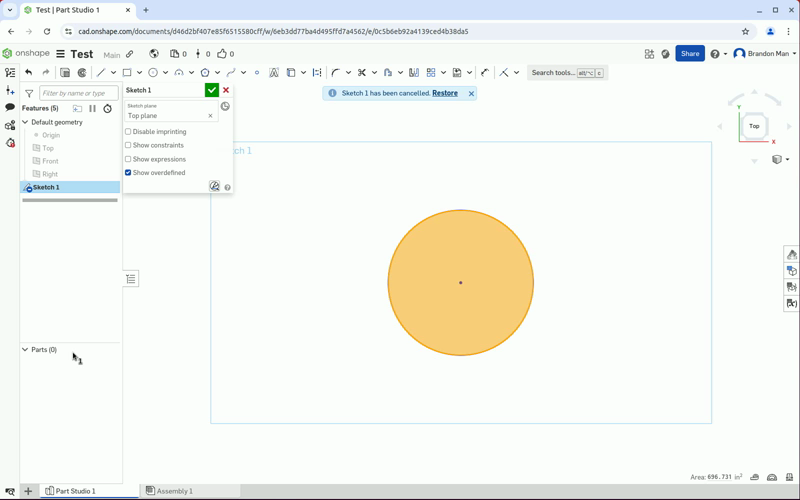
key(shift+y)
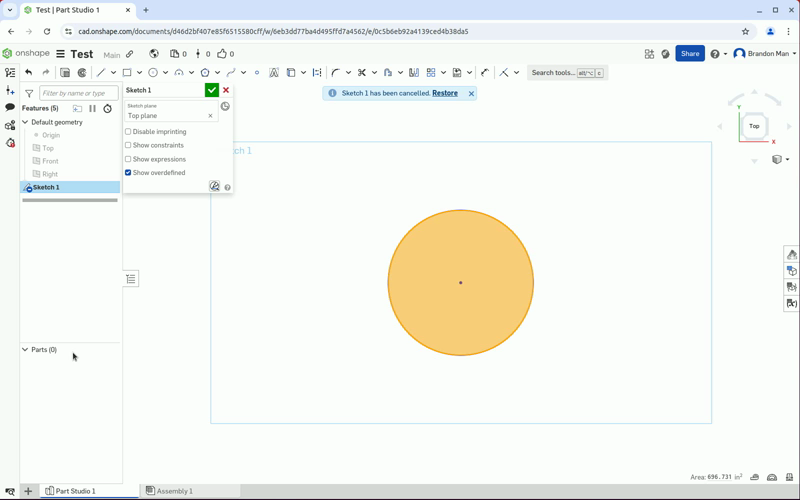
key(shift+e)
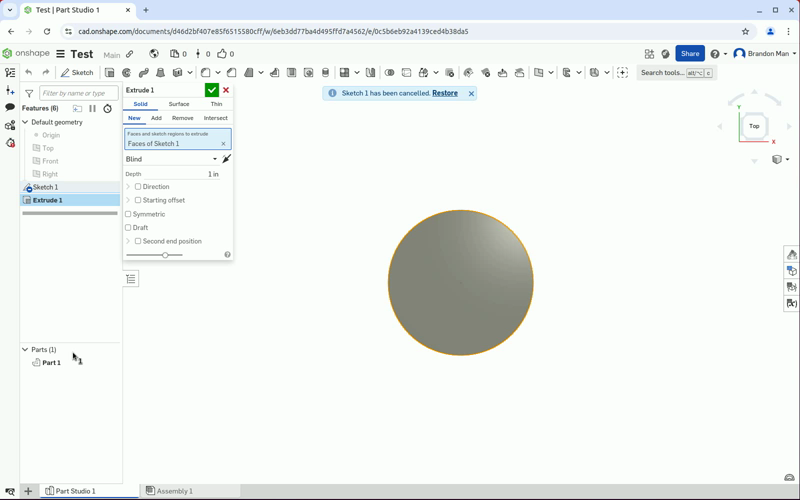
mouse_move(143, 106)
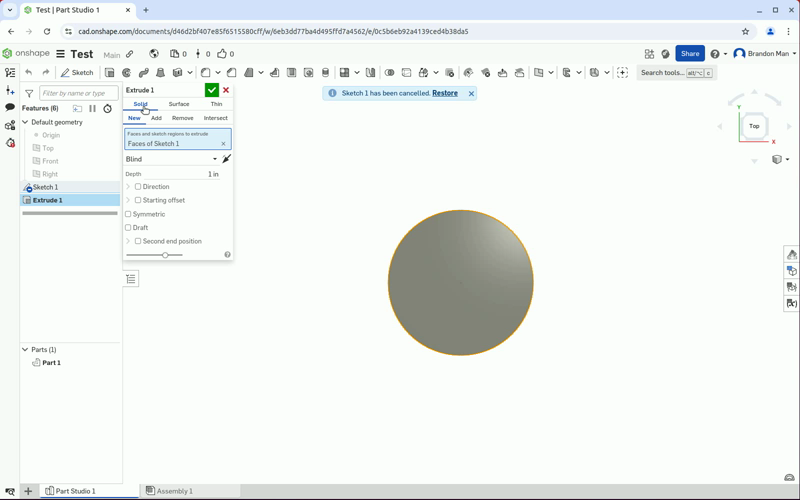
click(143, 106)
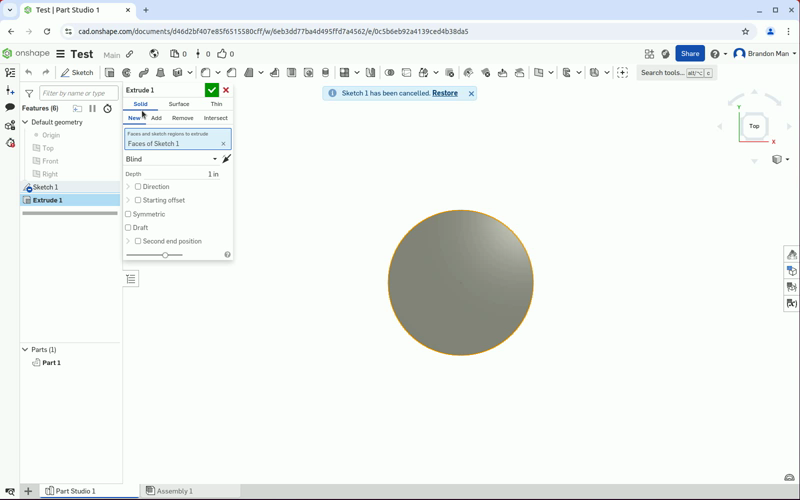
mouse_move(137, 120)
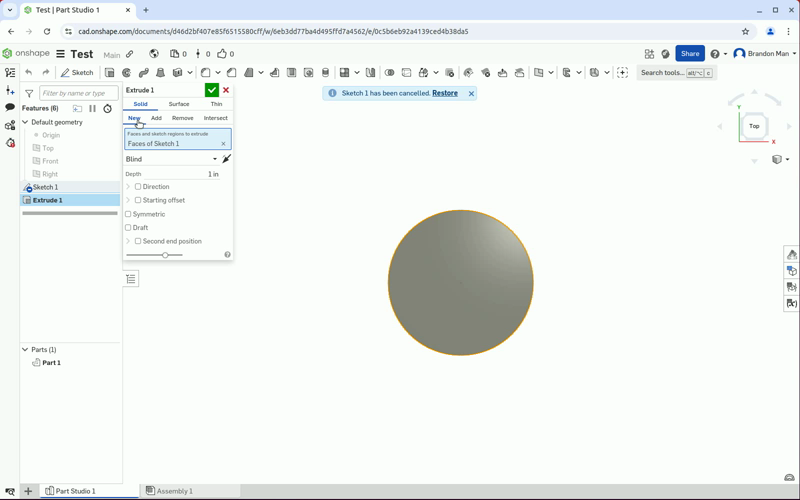
click(137, 120)
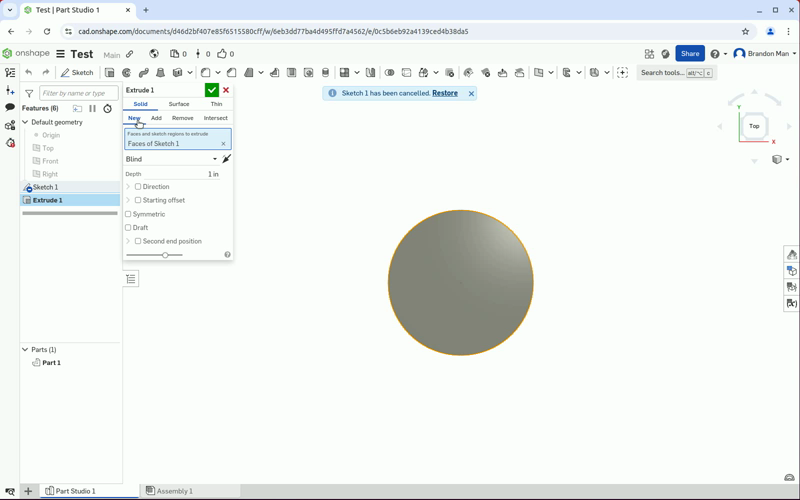
key(tab, 4)
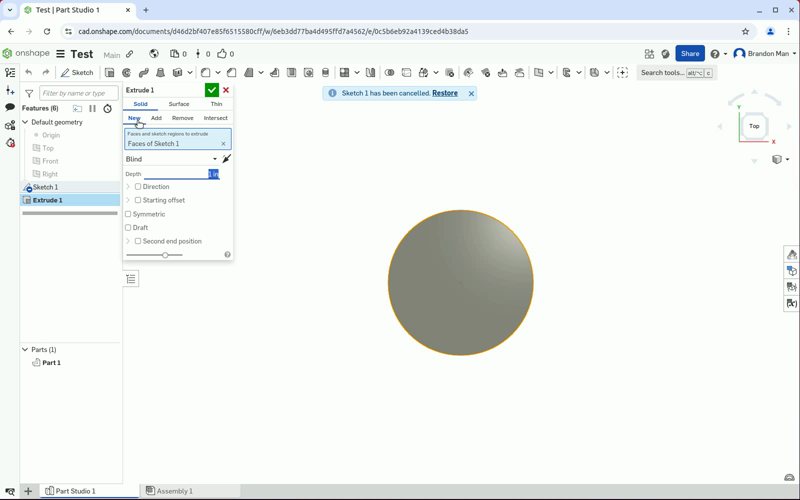
text(8.184)
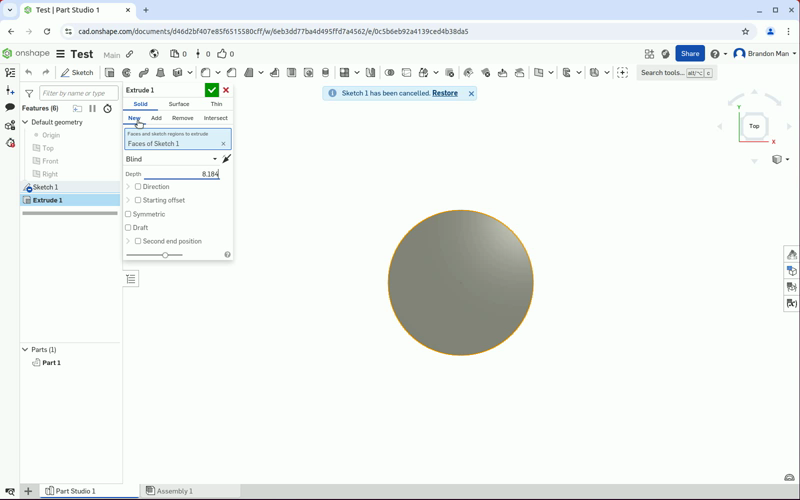
key(enter)
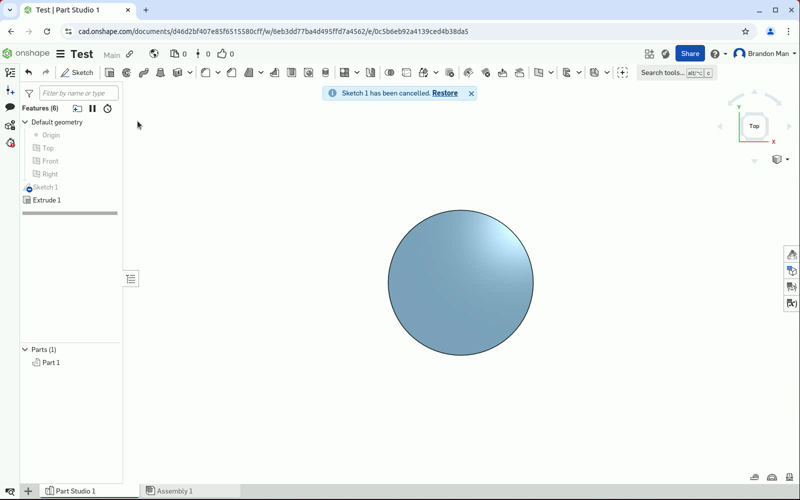
key(shift+h)
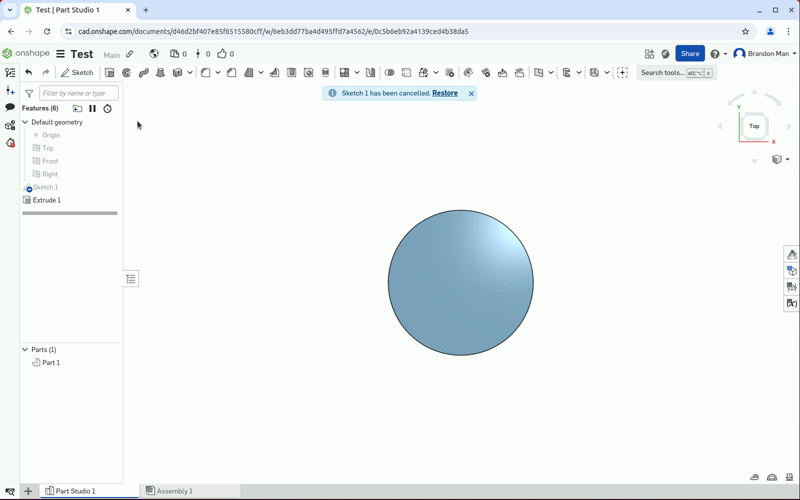
key(shift+h)
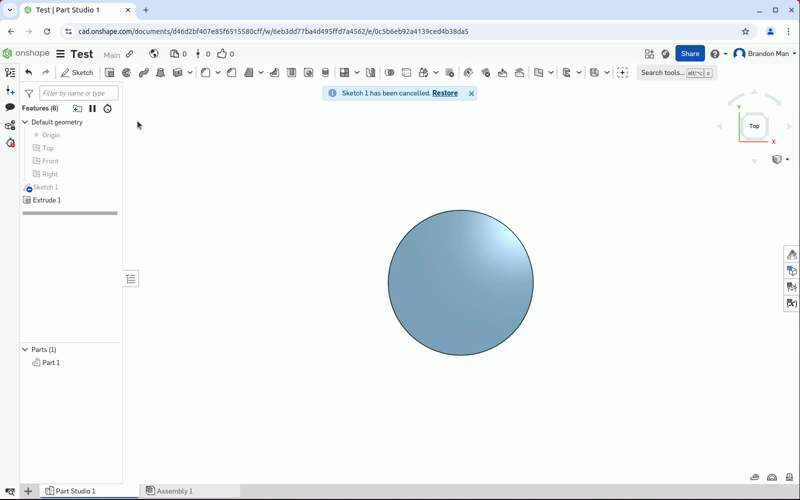
mouse_move(73, 189)
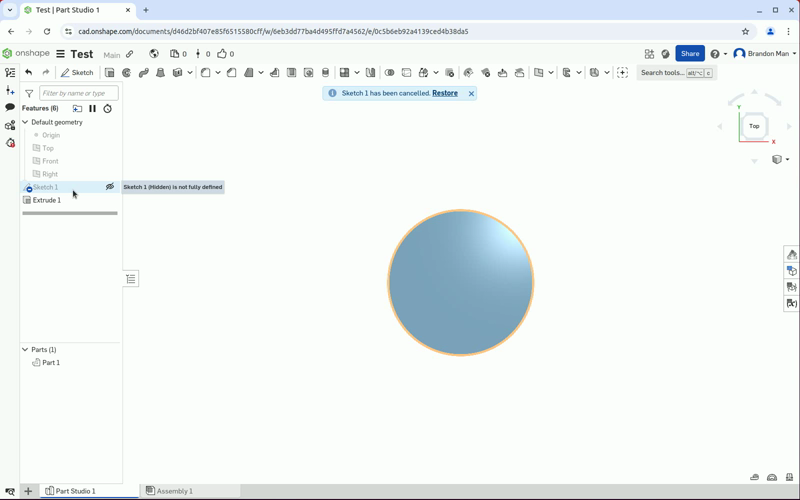
click(73, 189)
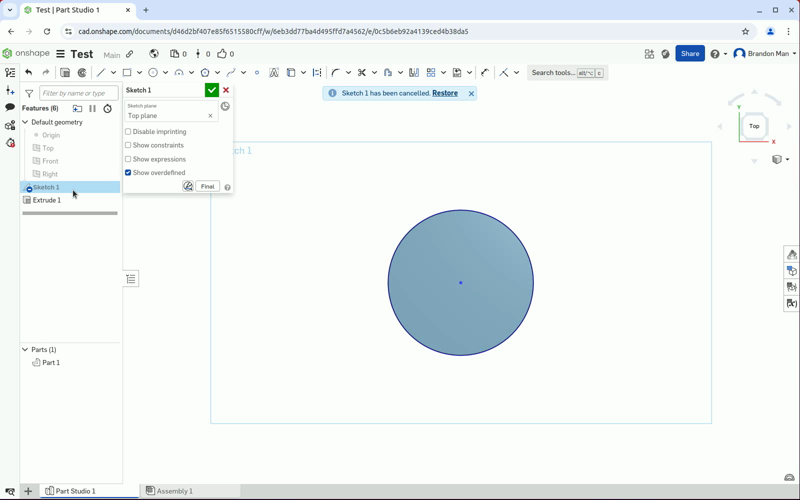
mouse_move(229, 92)
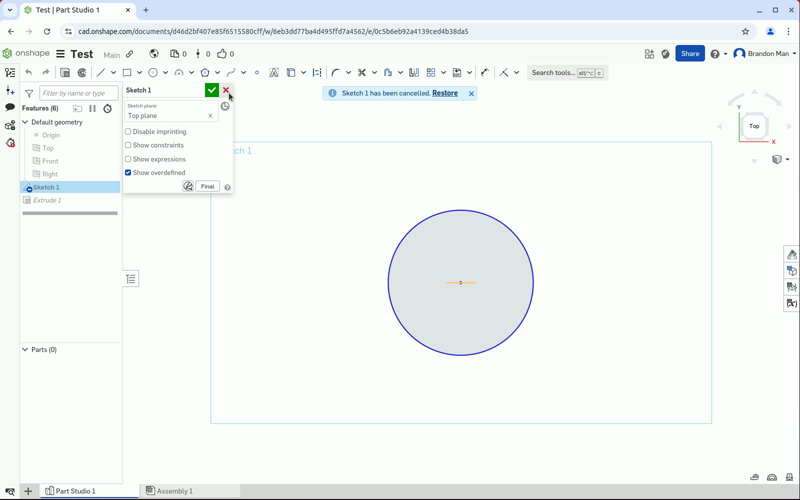
click(229, 92)
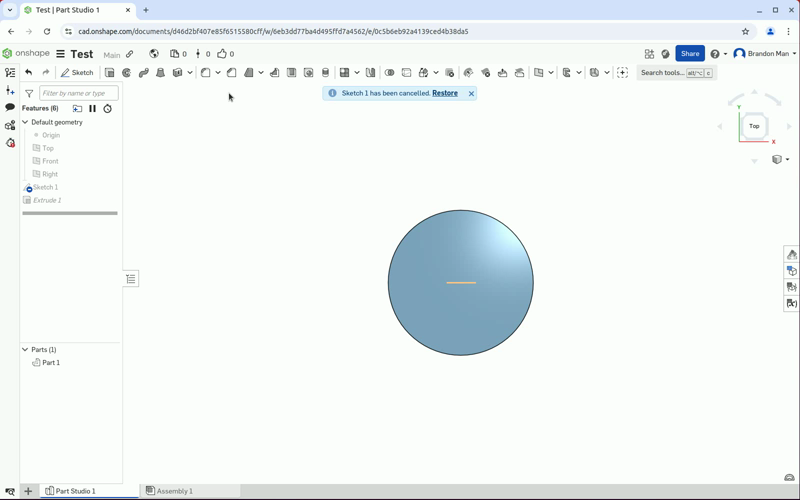
mouse_move(541, 75)
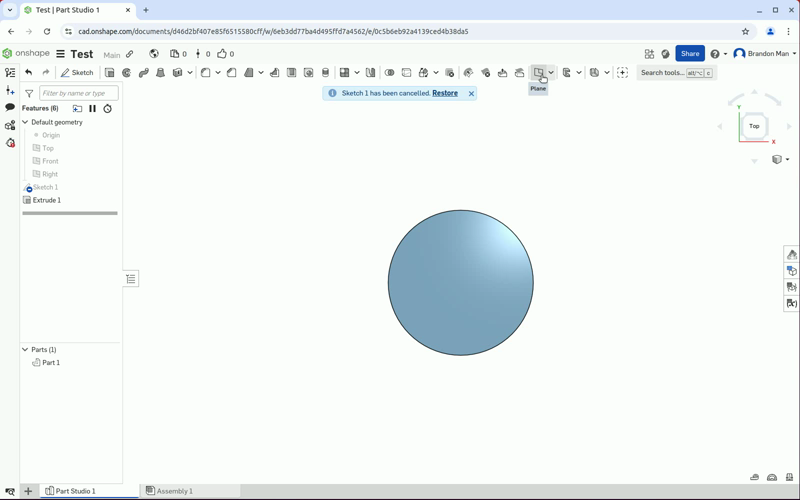
click(541, 75)
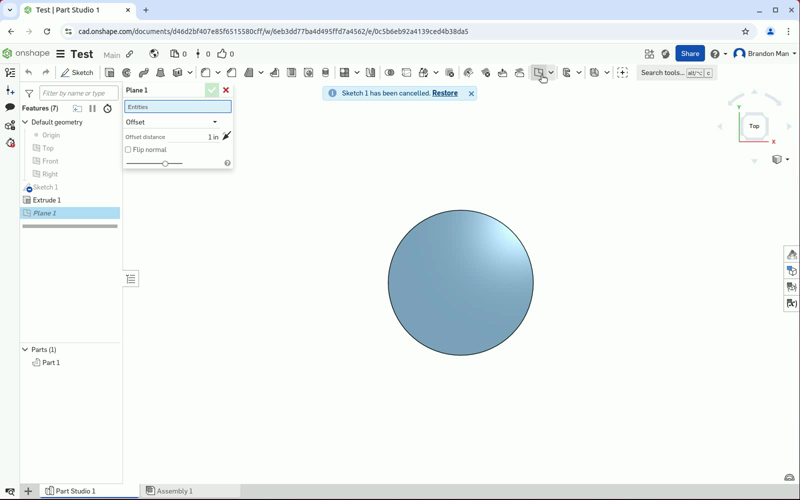
mouse_move(73, 150)
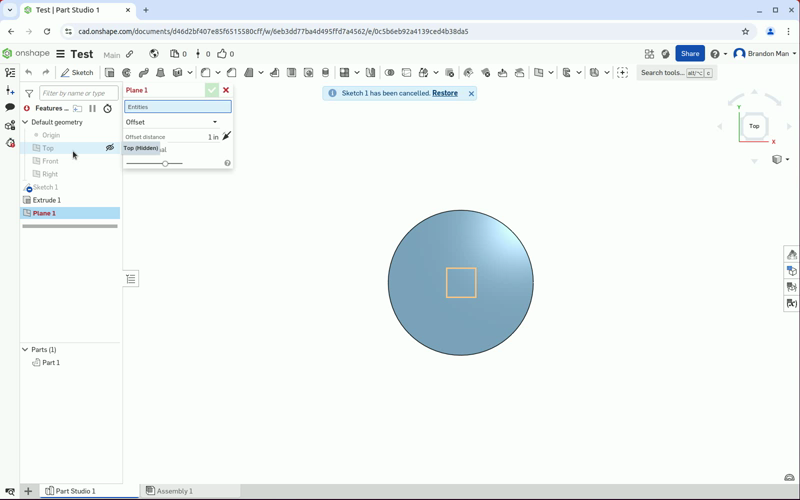
click(73, 150)
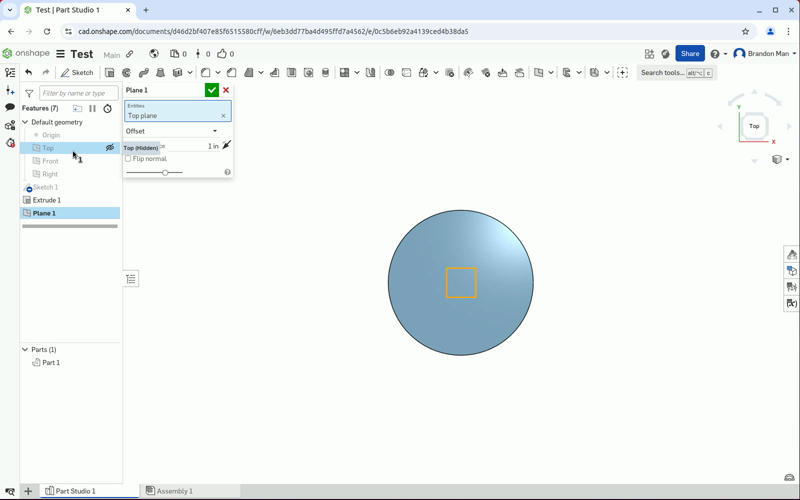
key(tab, 2)
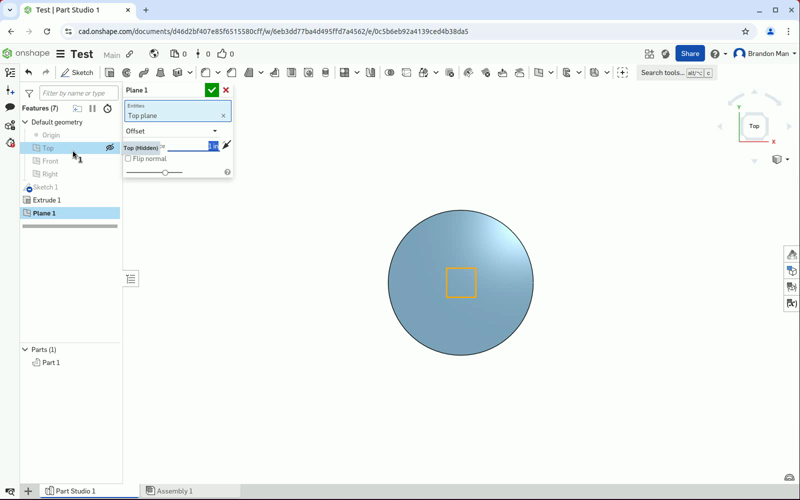
text(8.196)
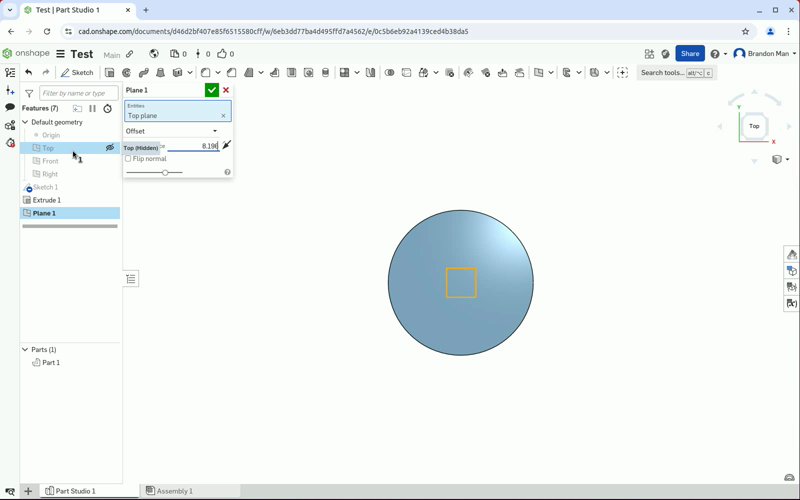
key(enter, 2)
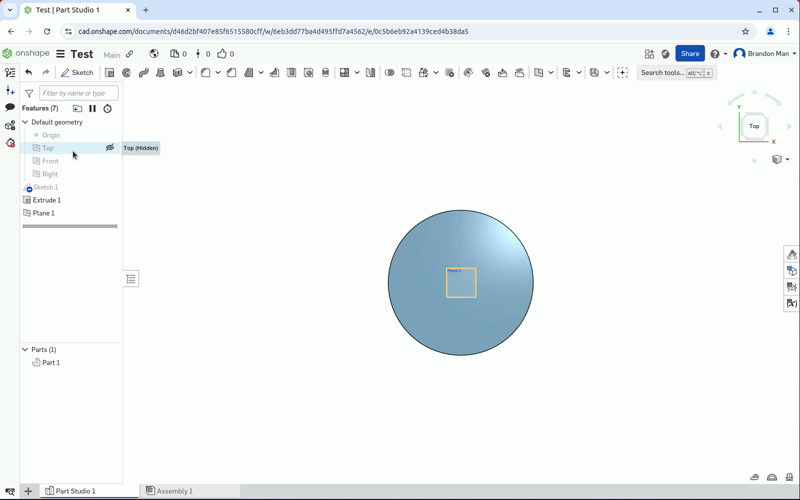
key(shift+s)
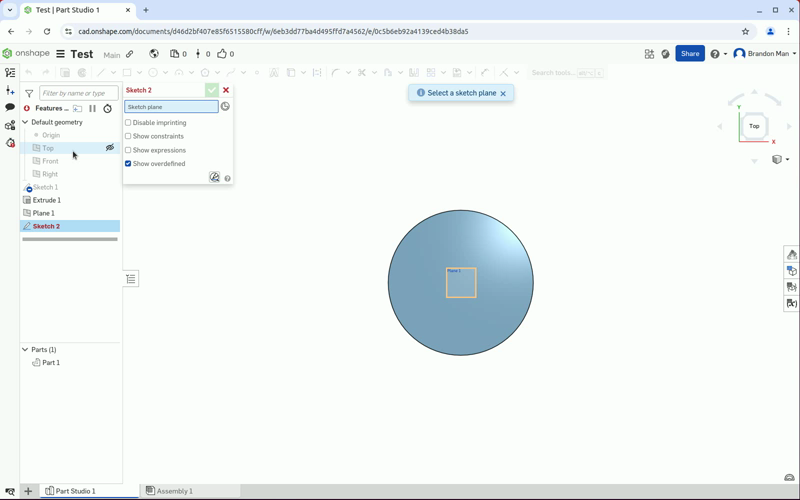
mouse_move(73, 215)
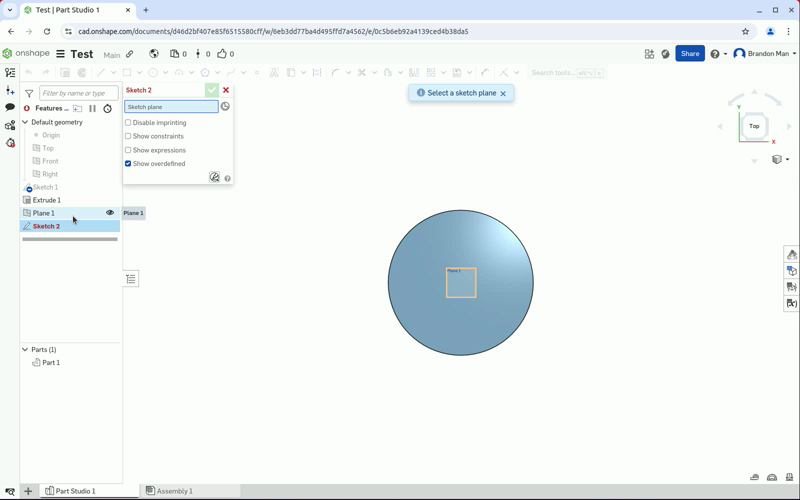
click(73, 215)
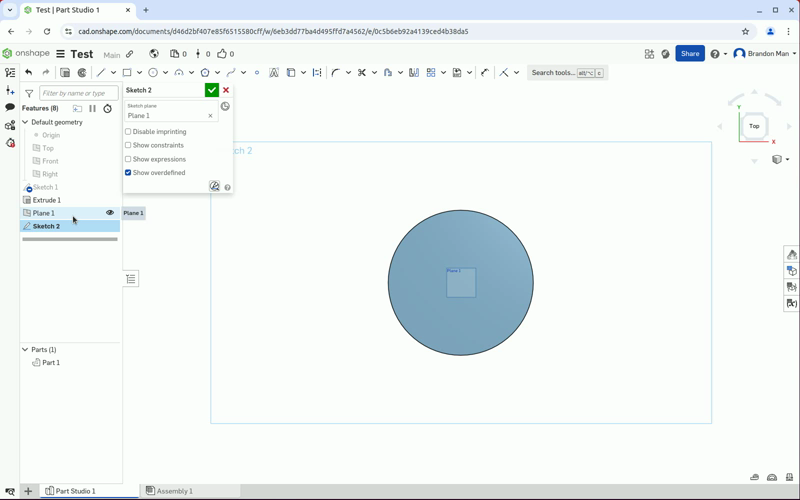
mouse_move(73, 352)
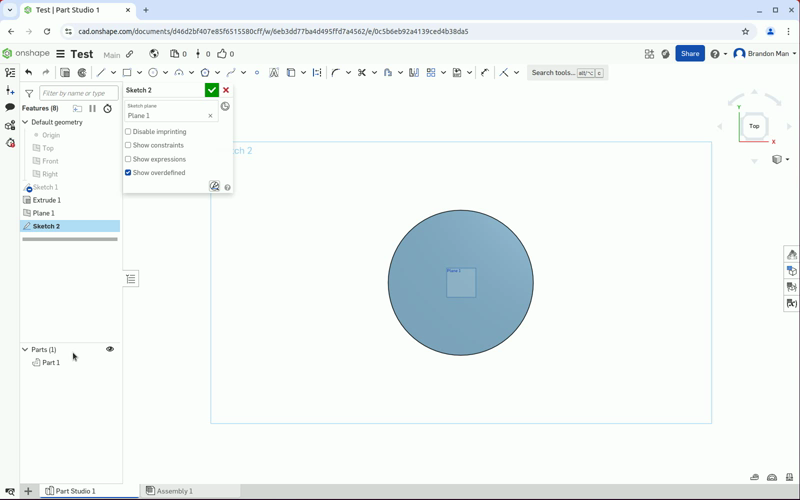
key(y)
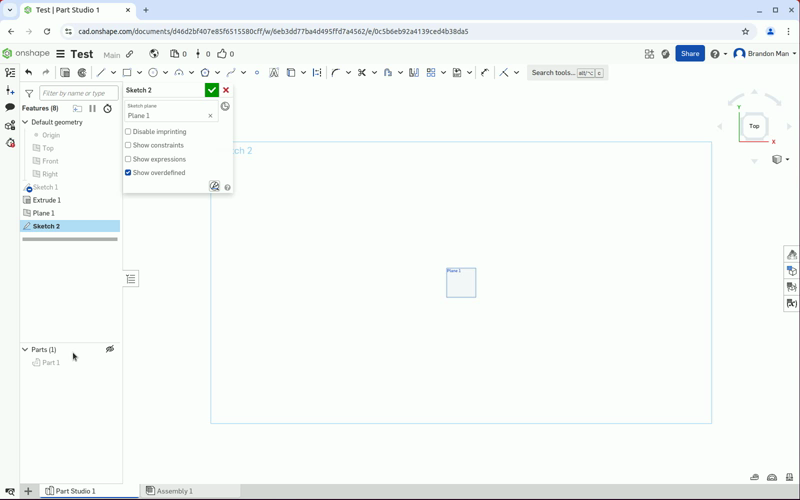
key(c)
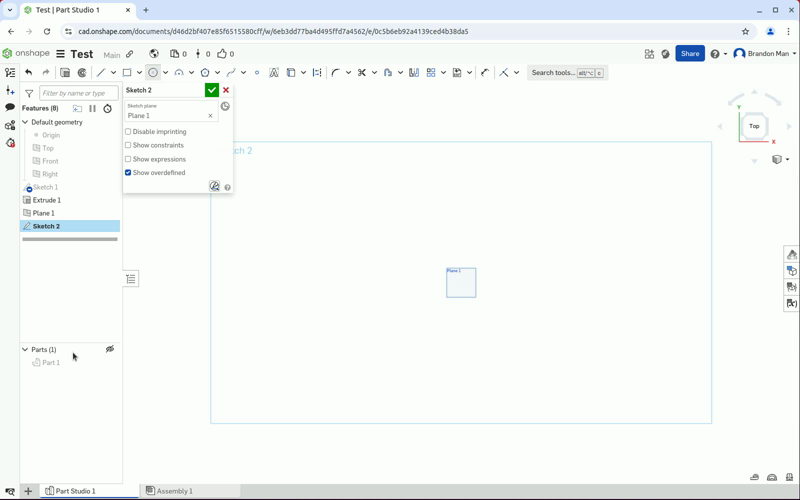
key_down(shift)
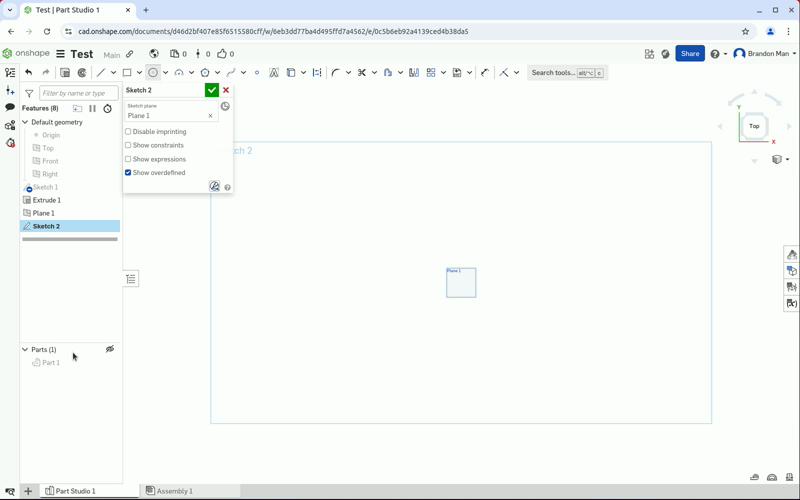
mouse_move(460, 282)
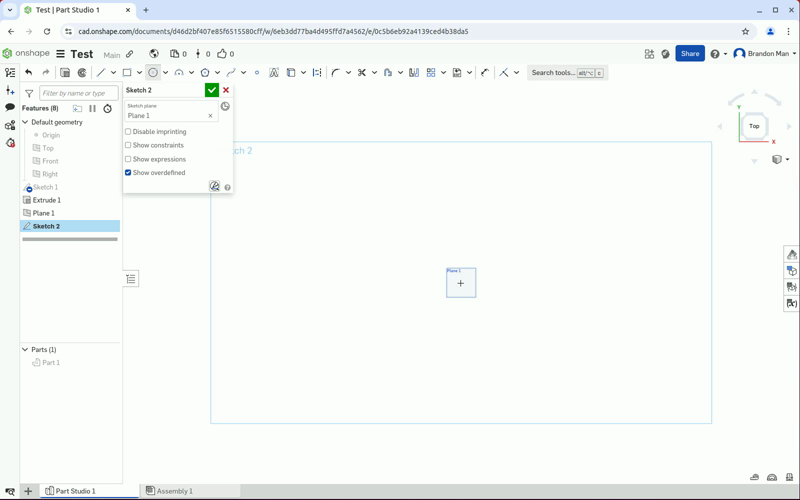
click(460, 282)
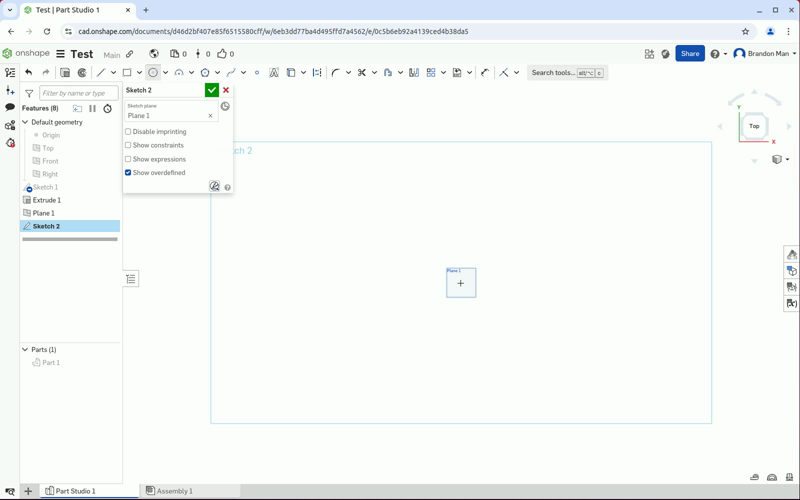
key_up(shift)
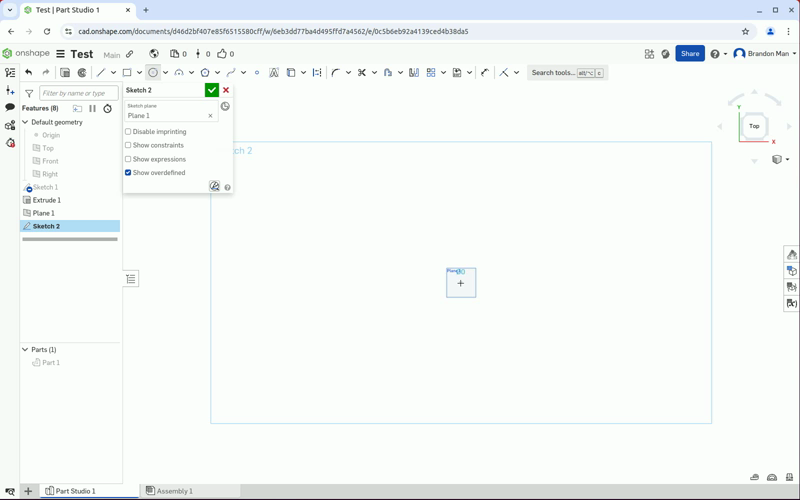
mouse_move(511, 282)
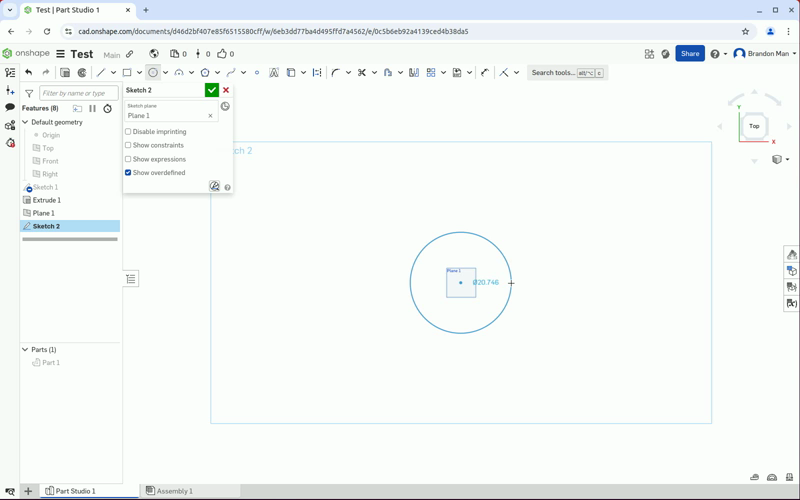
click(511, 282)
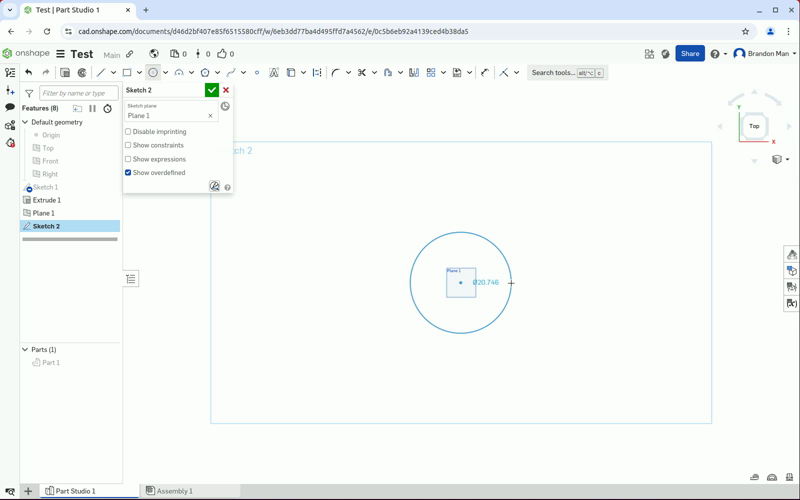
key(esc)
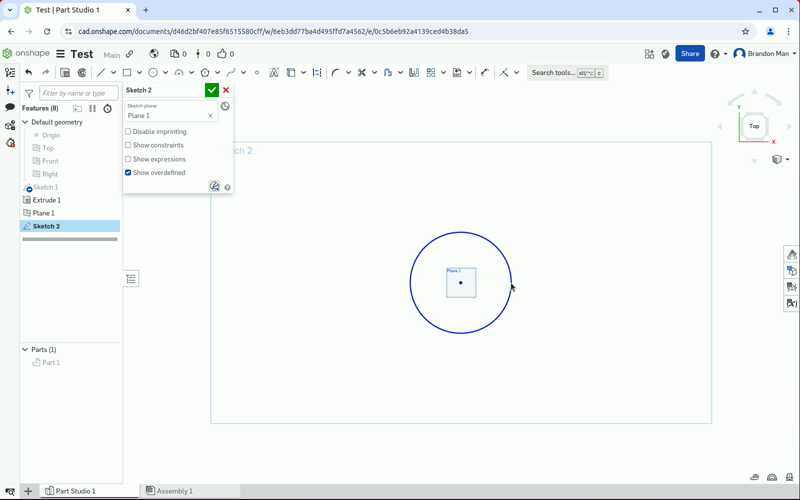
mouse_move(490, 312)
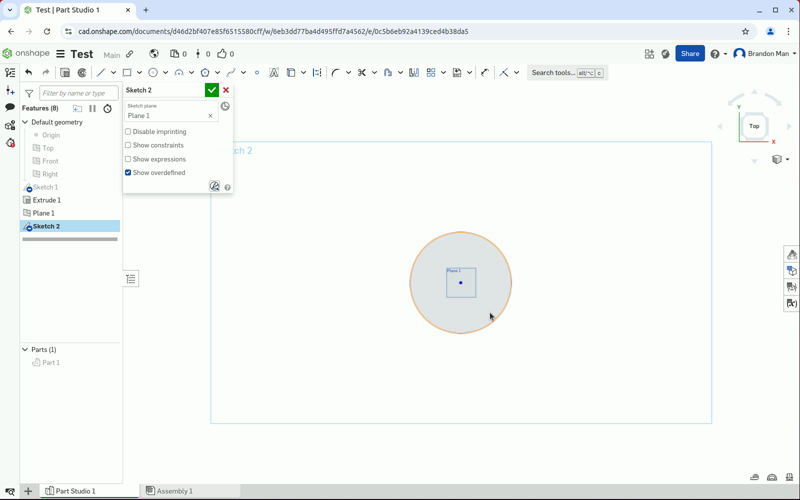
click(490, 312)
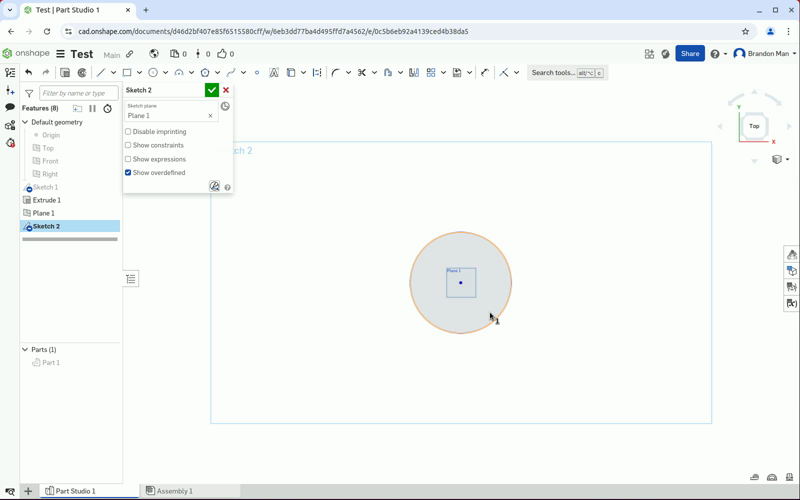
mouse_move(73, 352)
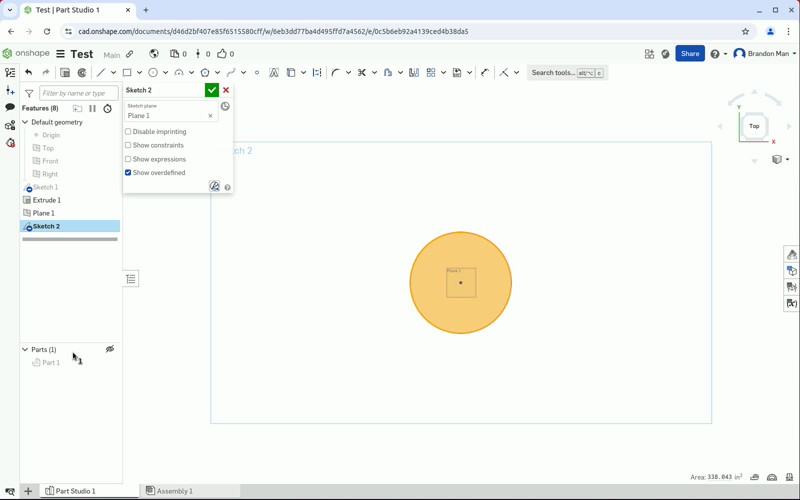
key(shift+y)
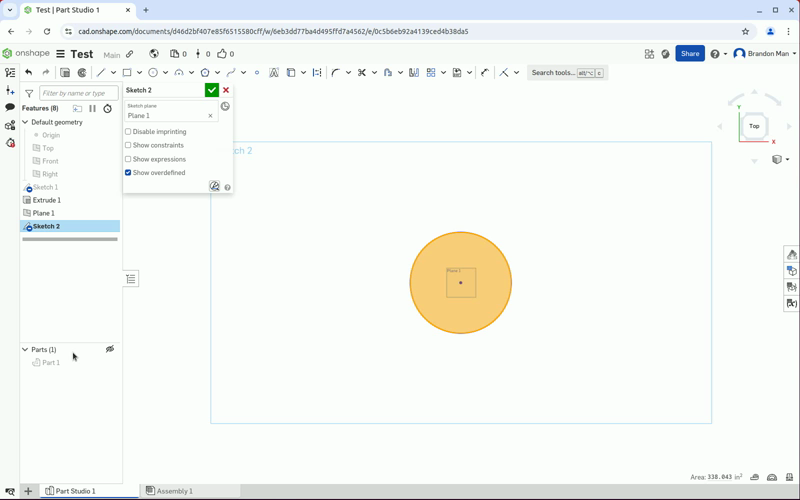
key(shift+e)
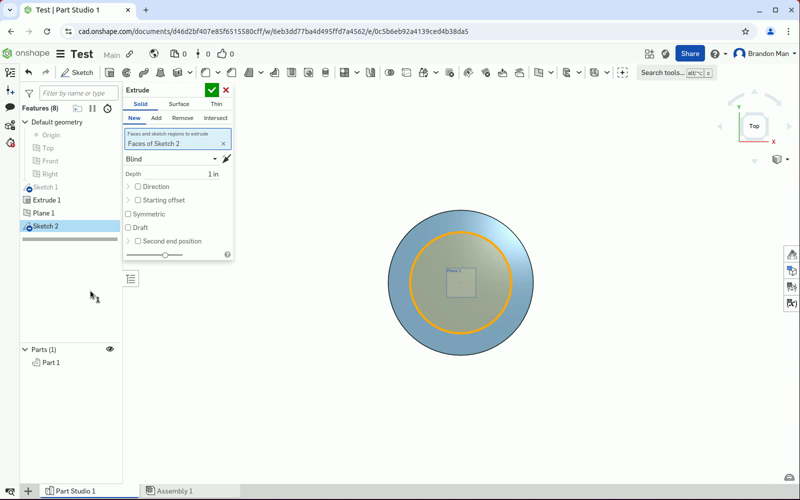
mouse_move(143, 106)
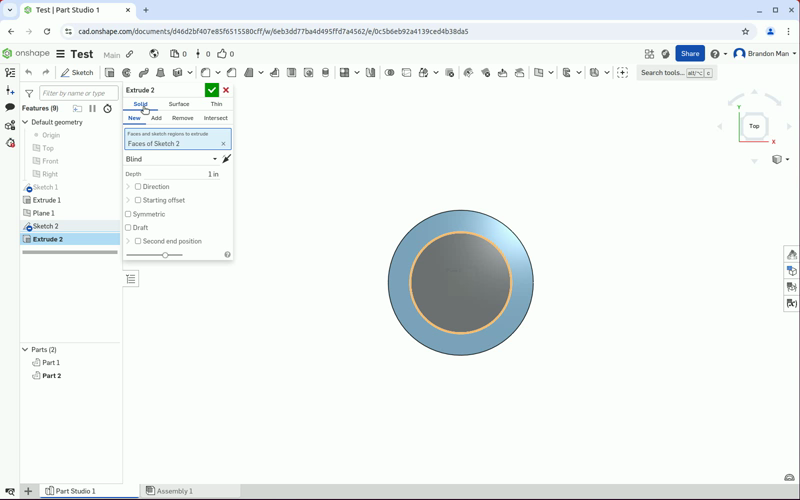
click(143, 106)
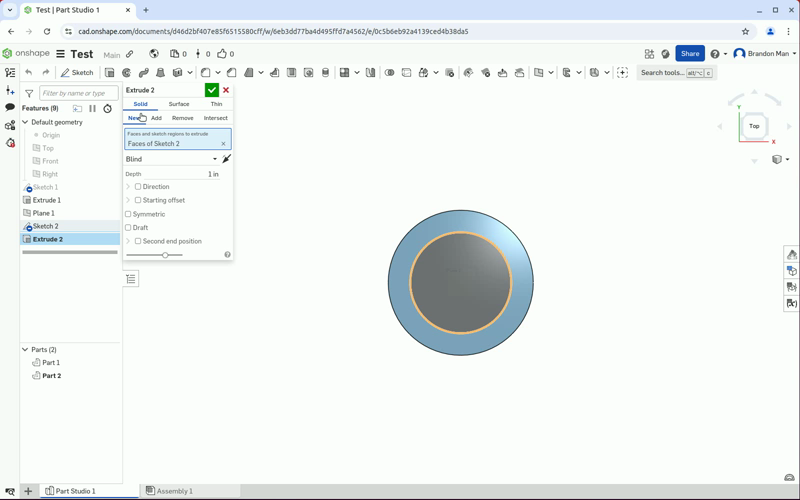
mouse_move(137, 120)
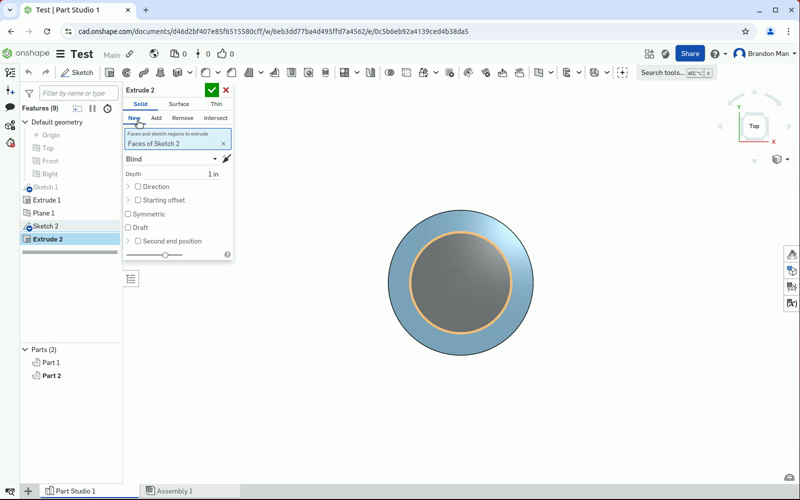
click(137, 120)
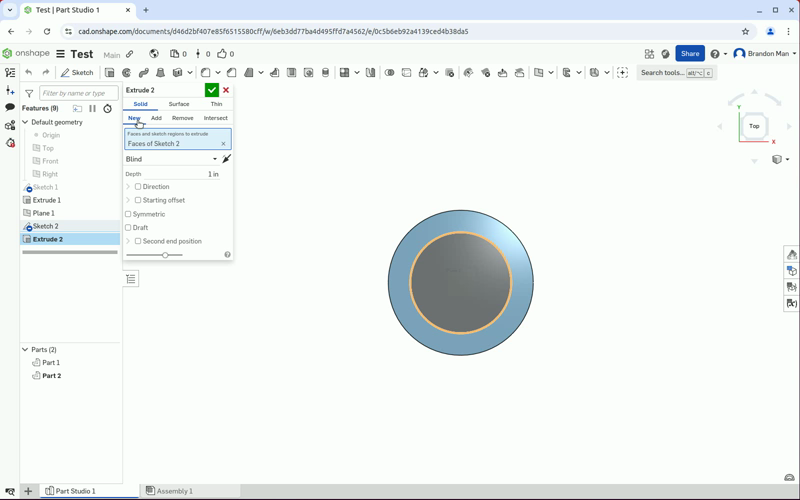
key(tab, 4)
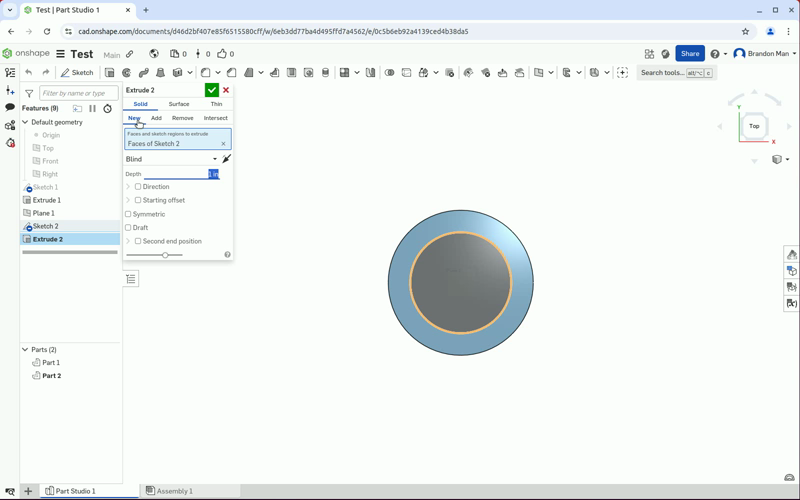
text(11.554)
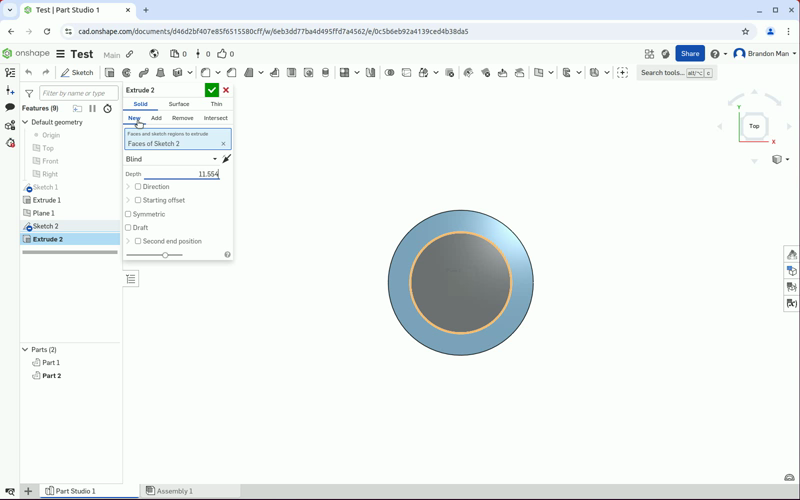
key(enter)
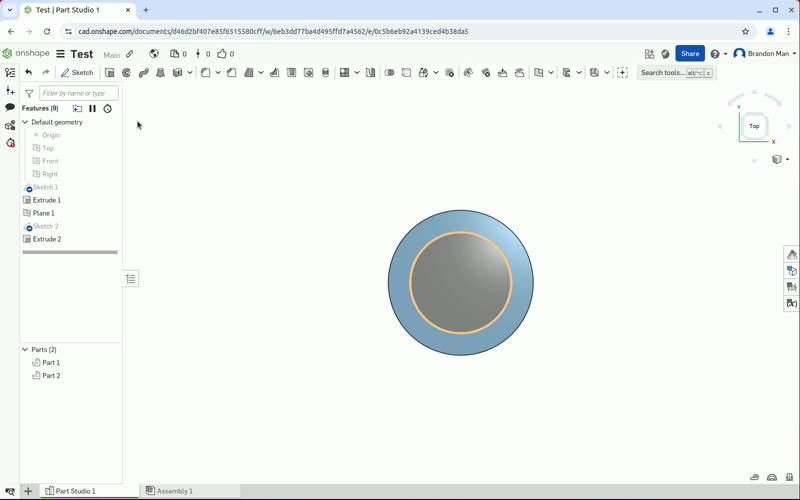
key(shift+h)
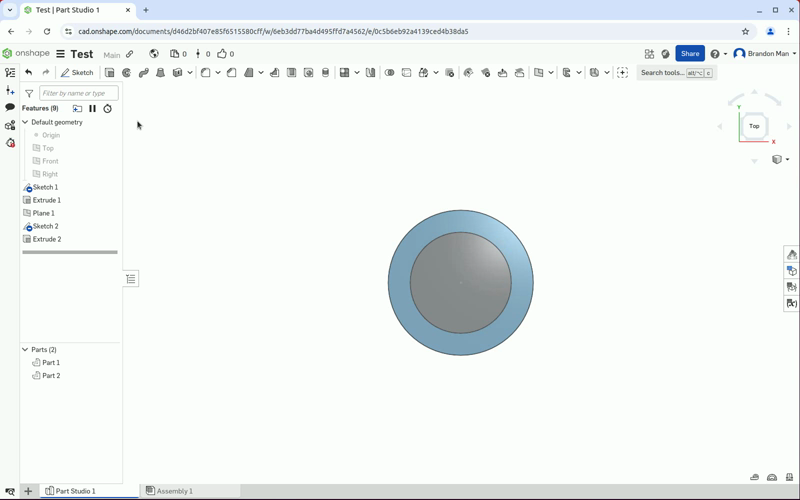
key(shift+h)
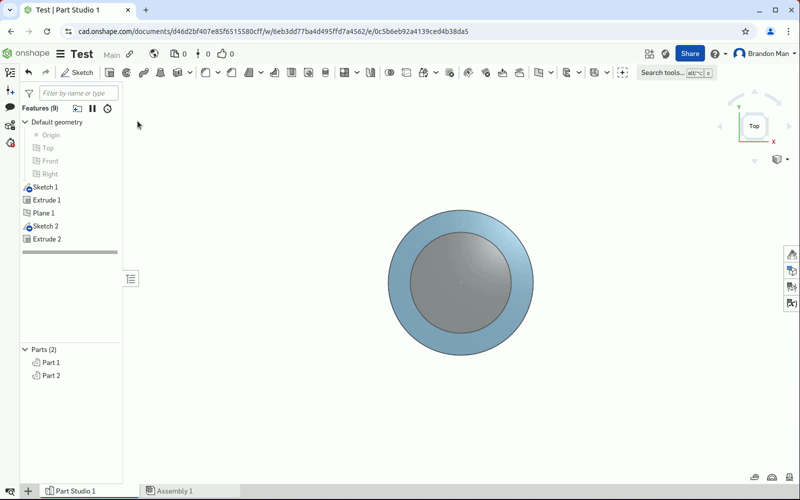
key(shift+7)
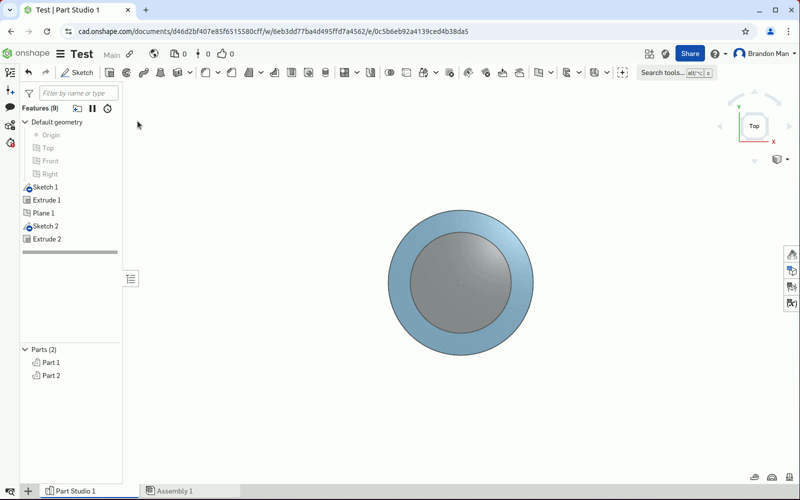
key(up, 3)
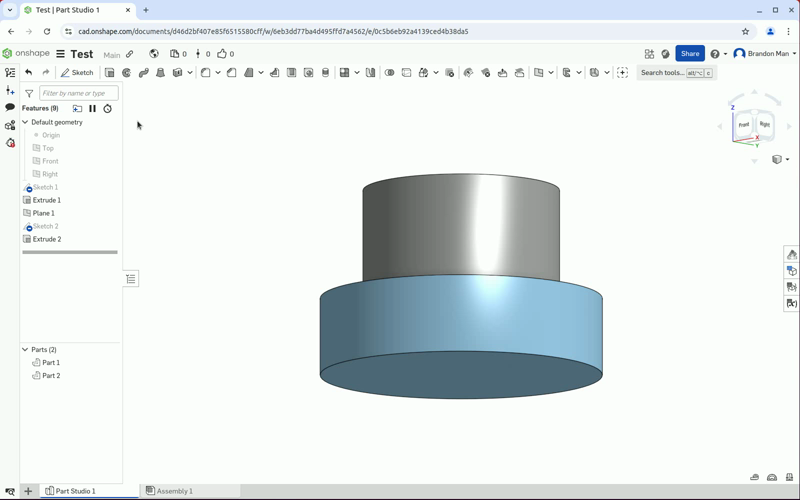
key(left, 3)
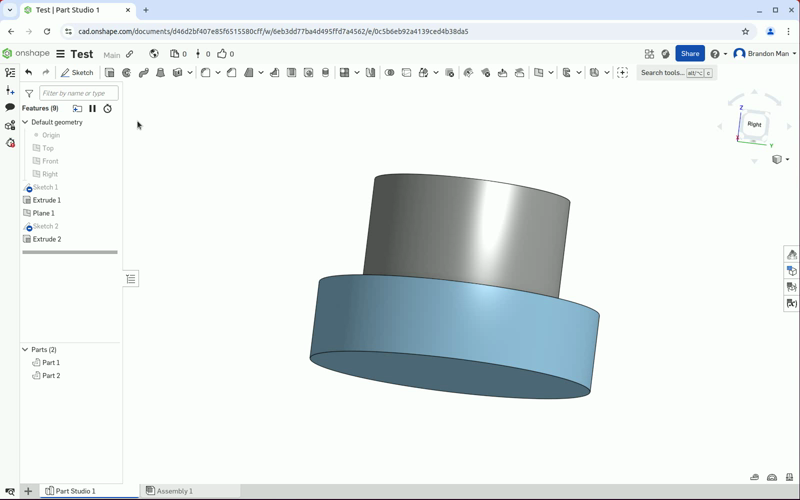
key(right, 3)
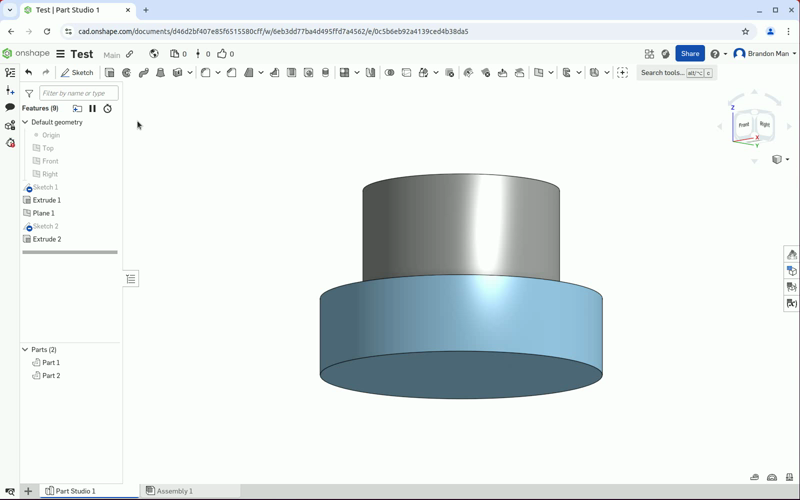
key(down, 3)
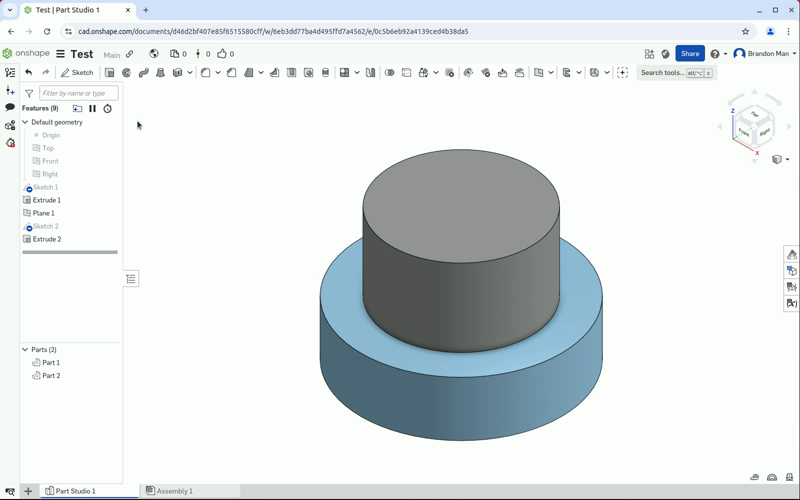
mouse_move(73, 189)
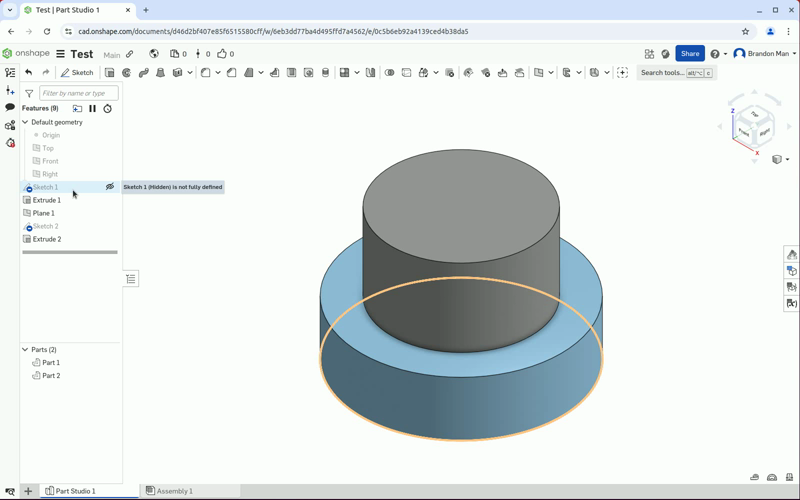
click(73, 189)